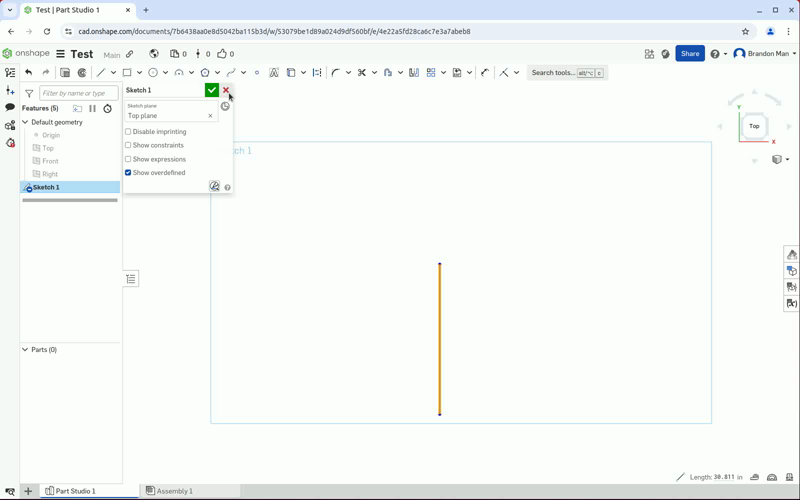
key(shift+h)
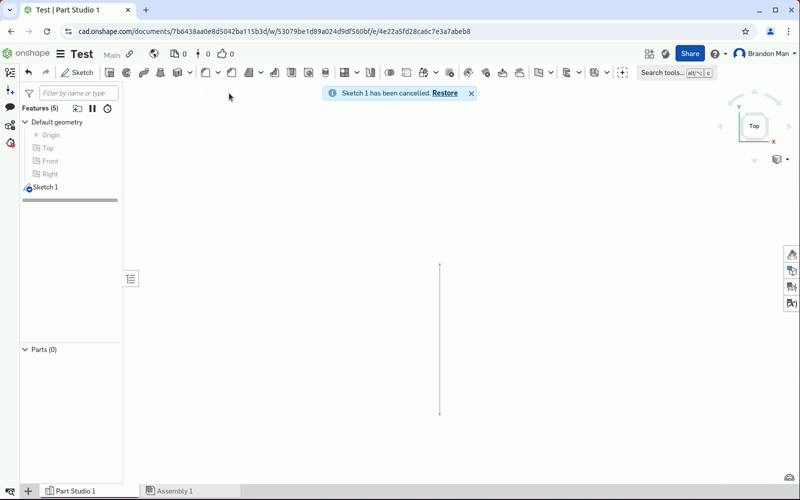
key(shift+s)
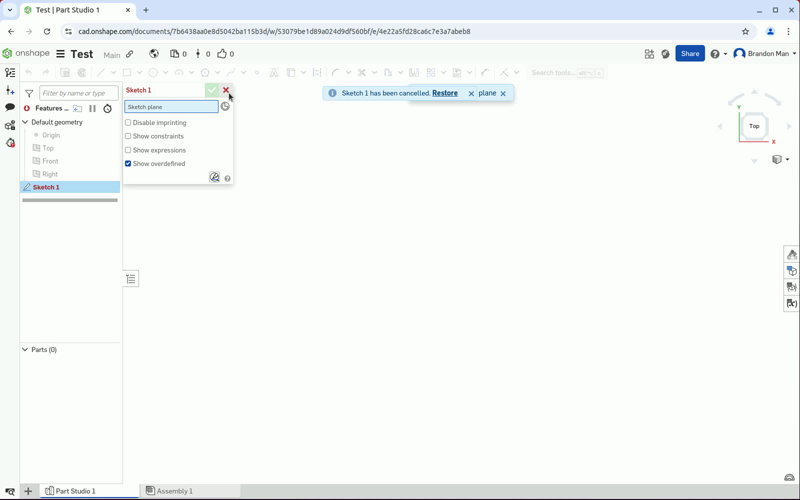
mouse_move(73, 150)
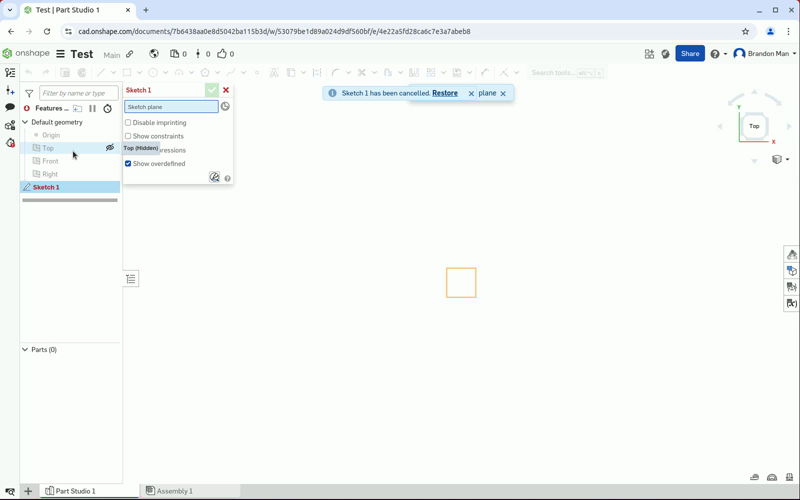
click(73, 150)
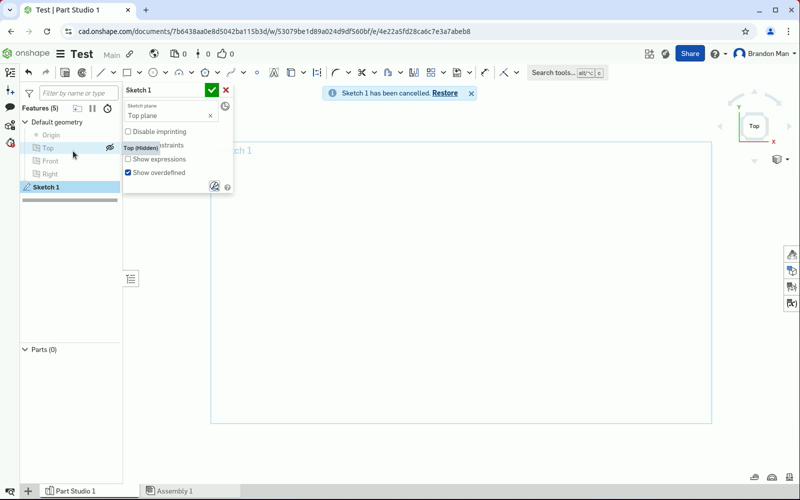
mouse_move(73, 352)
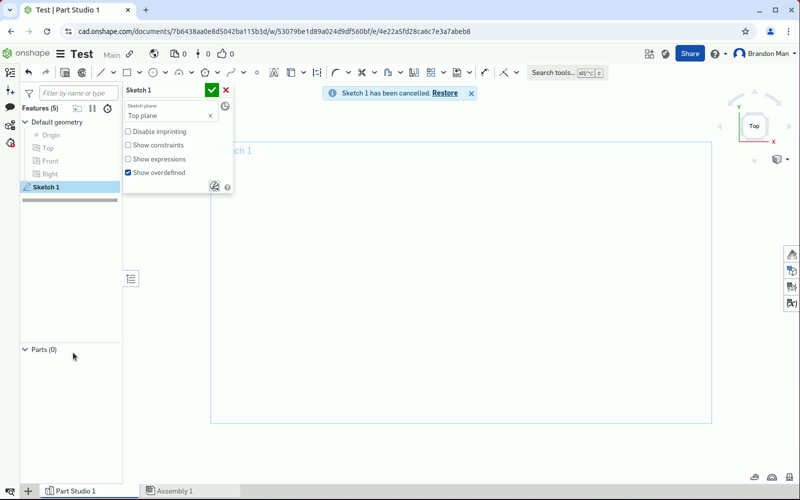
key(y)
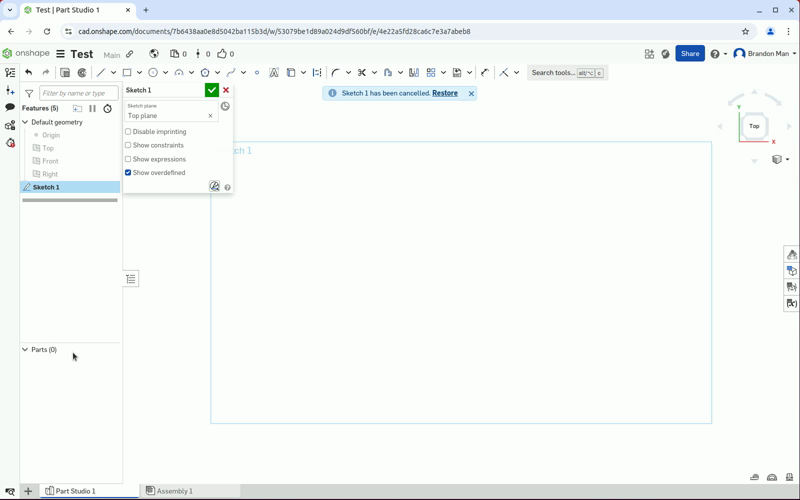
key(c)
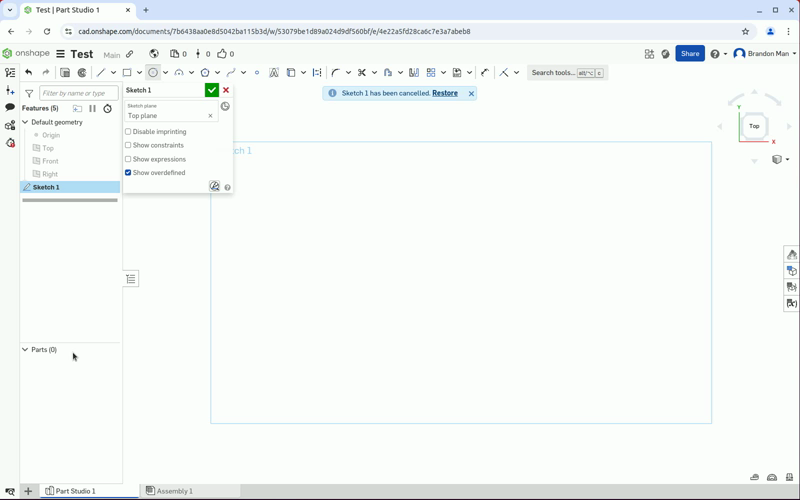
key_down(shift)
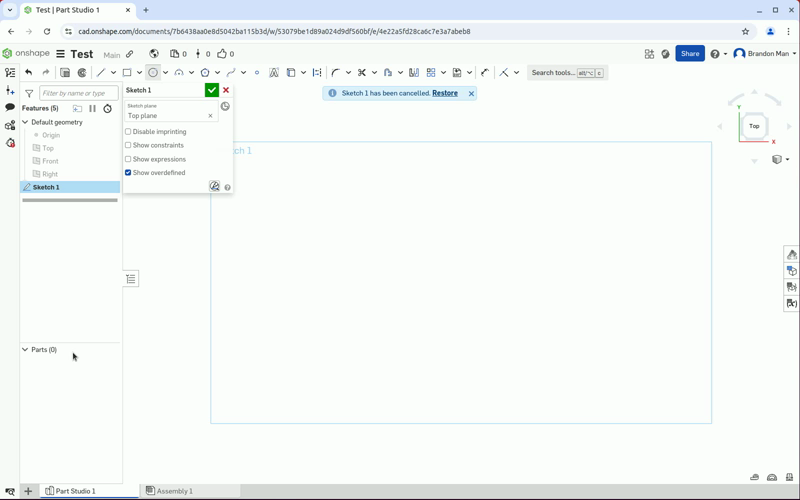
mouse_move(461, 282)
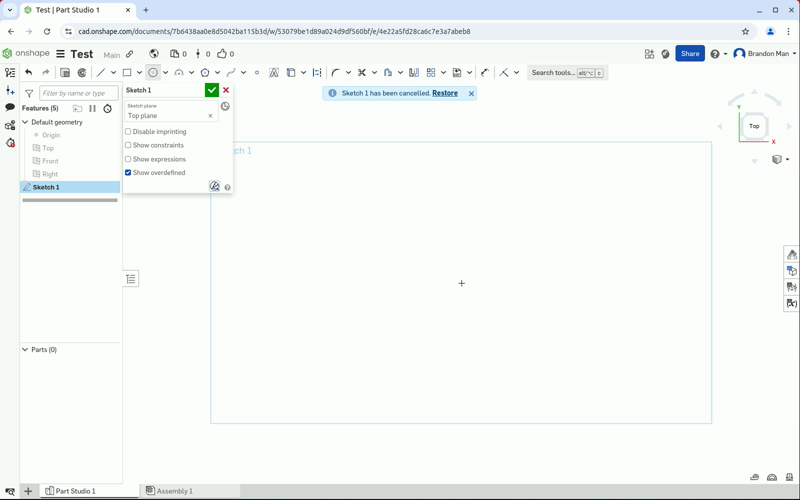
click(461, 282)
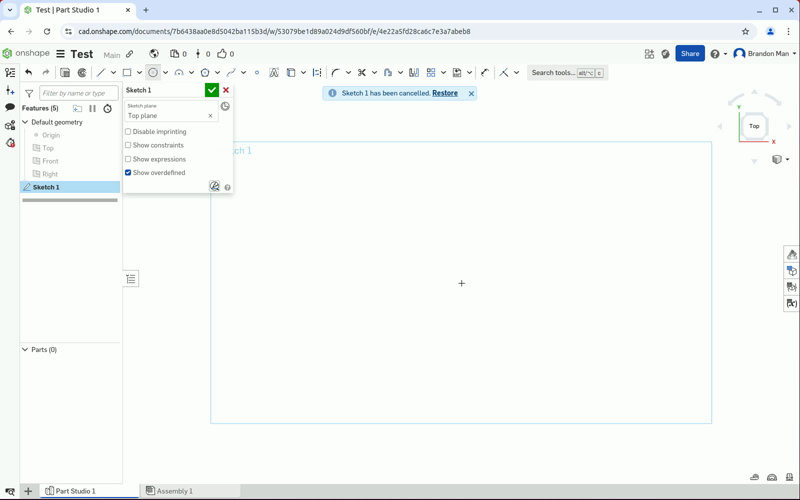
key_up(shift)
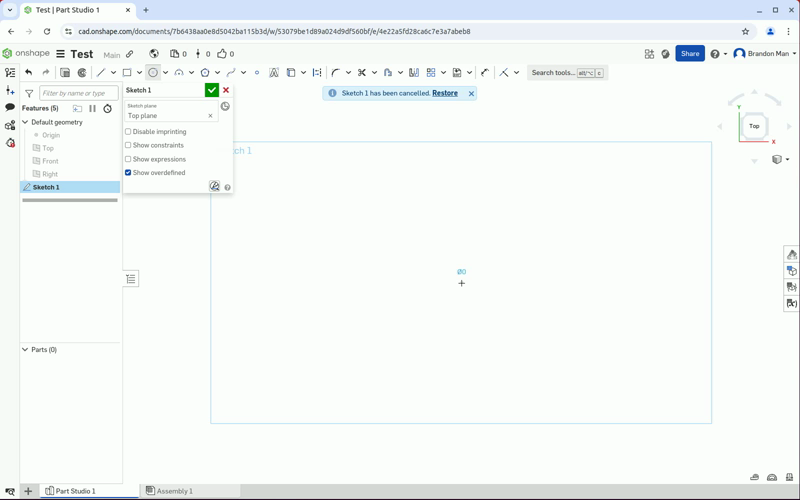
mouse_move(503, 282)
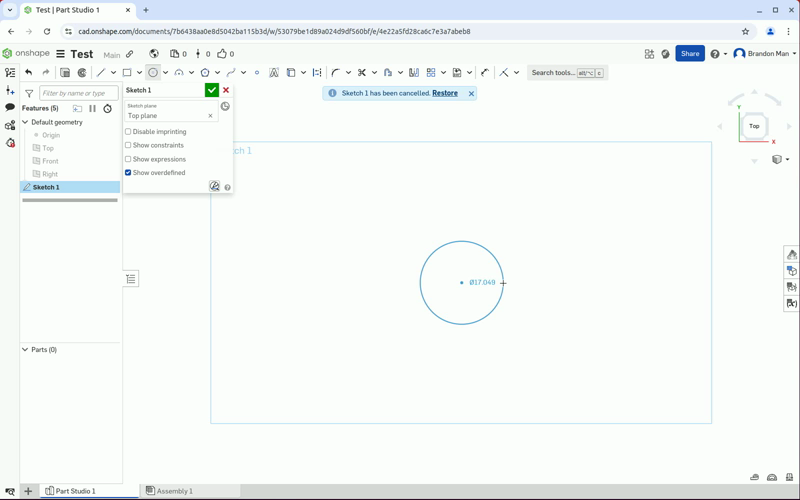
click(503, 282)
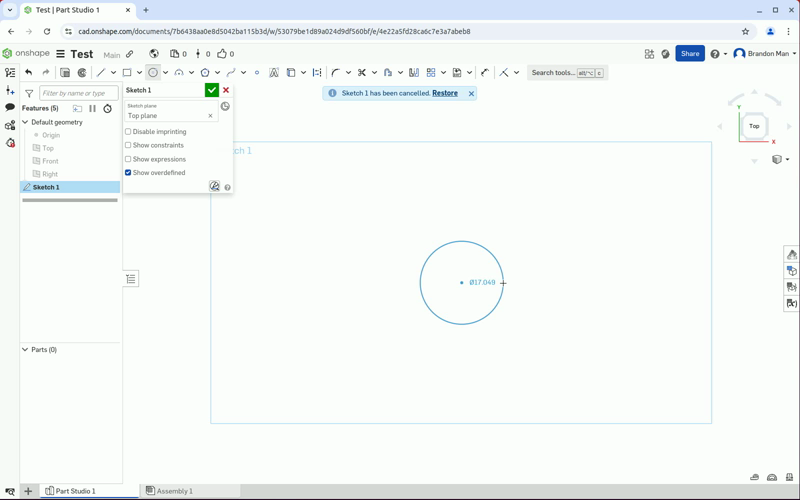
key(esc)
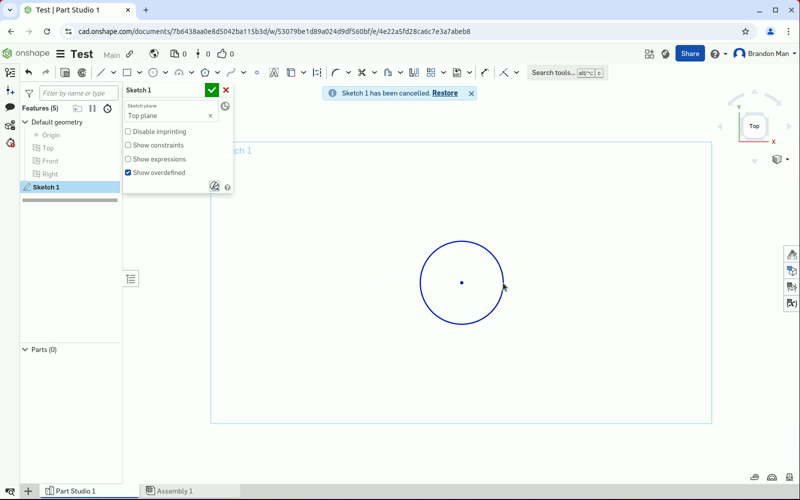
mouse_move(458, 260)
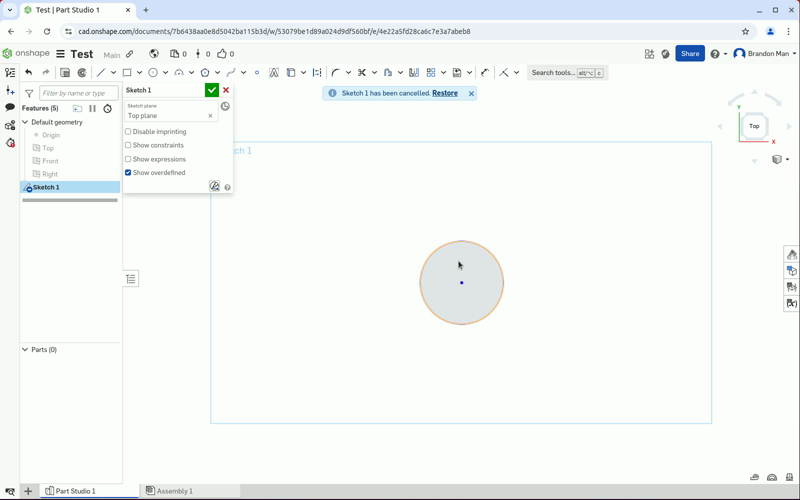
click(458, 260)
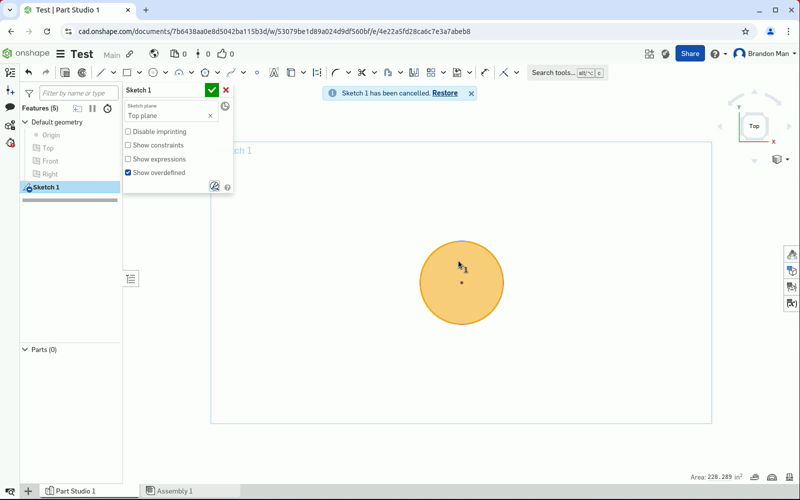
mouse_move(73, 352)
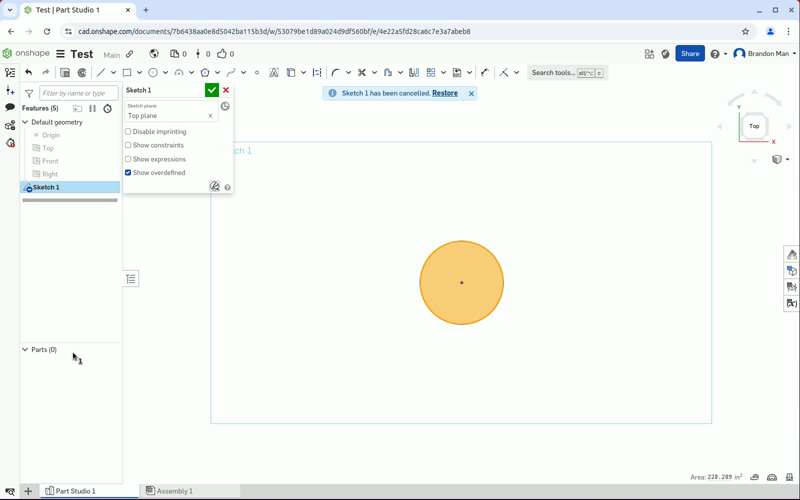
key(shift+y)
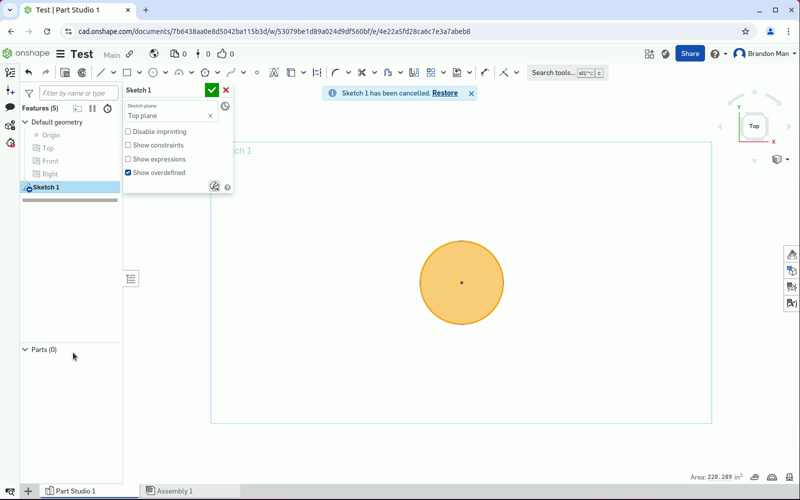
key(shift+e)
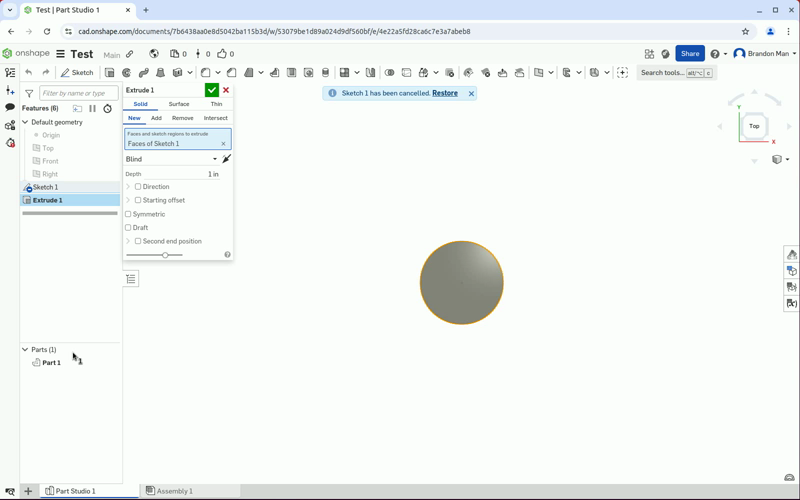
mouse_move(143, 106)
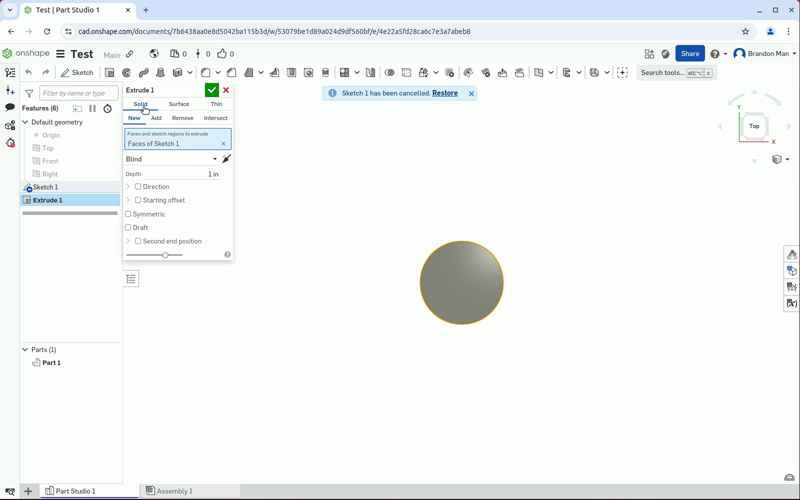
click(143, 106)
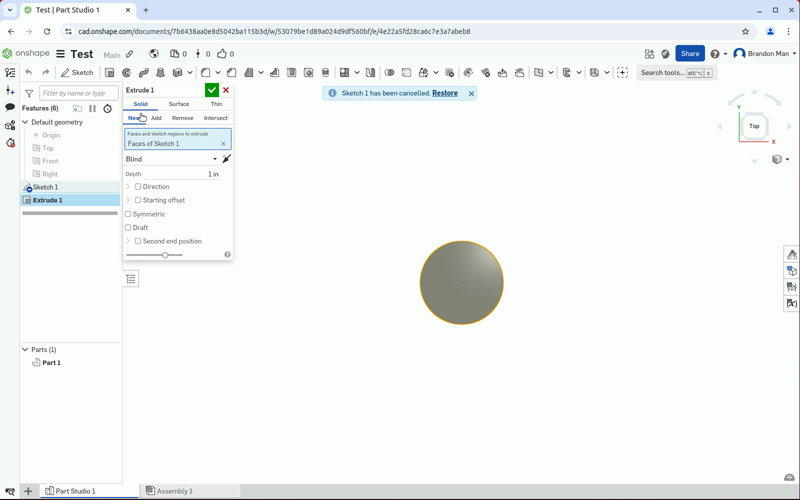
mouse_move(137, 120)
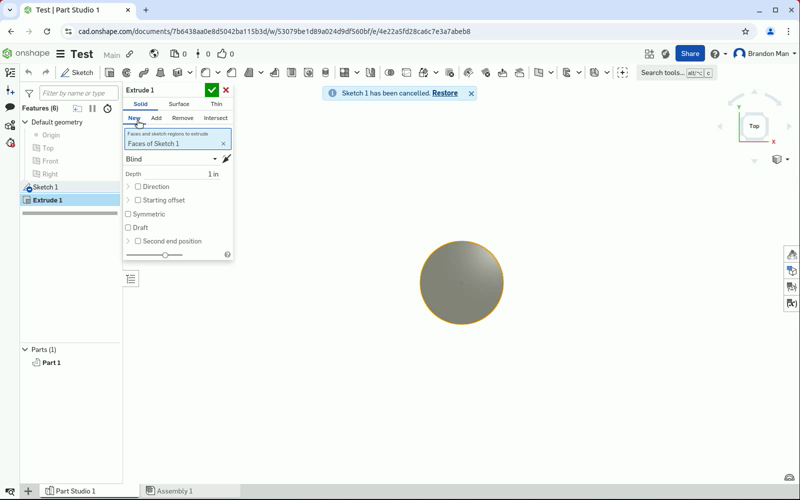
click(137, 120)
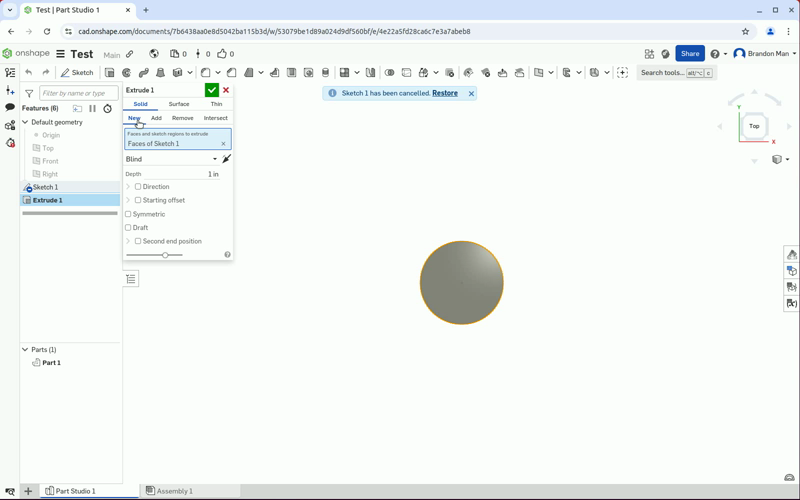
key(tab, 4)
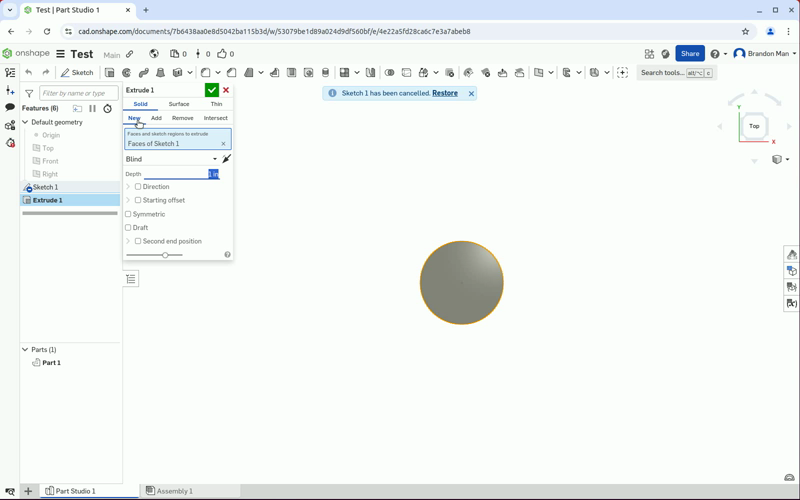
text(1.685)
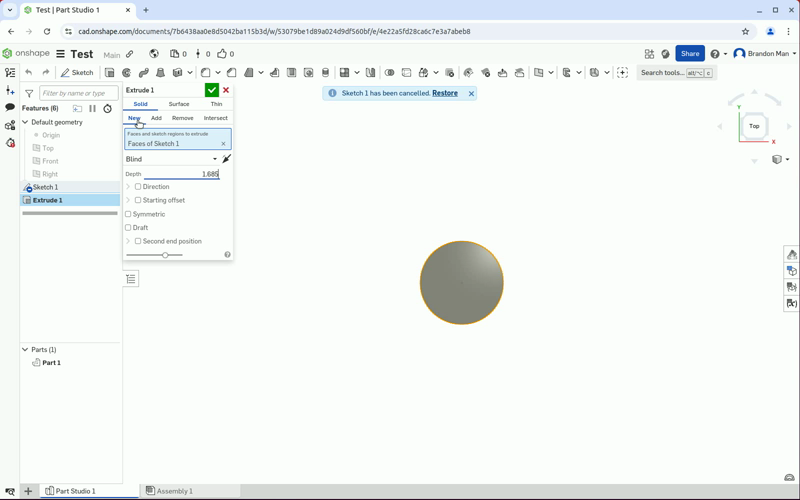
key(enter)
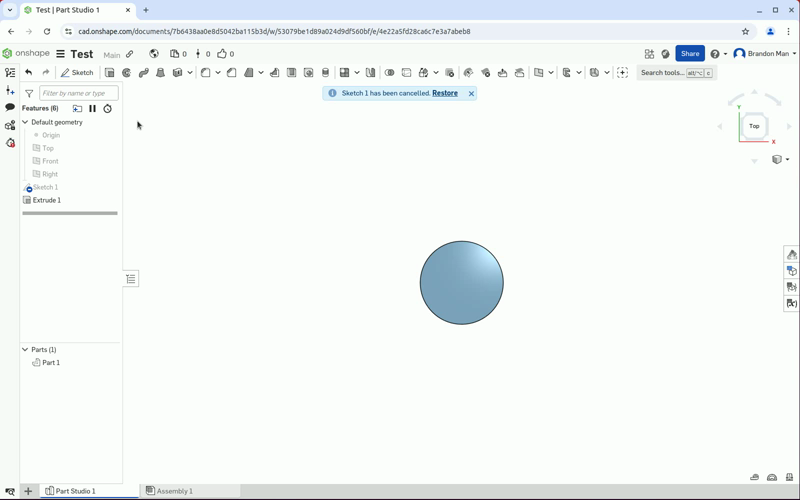
key(shift+h)
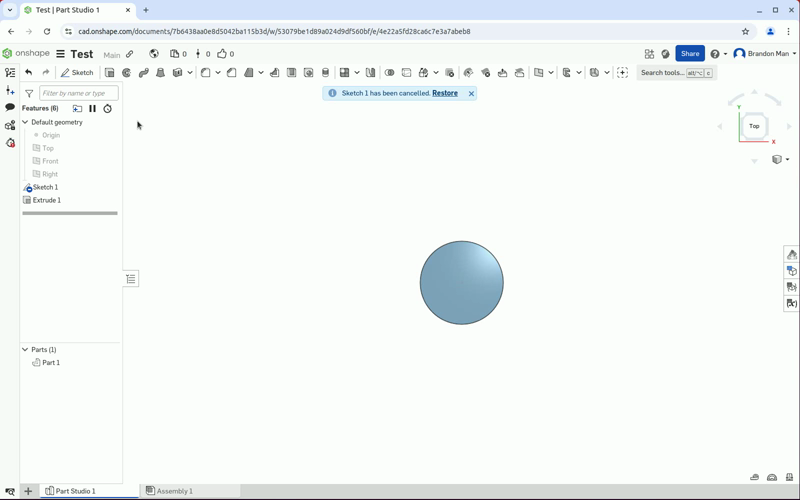
key(shift+h)
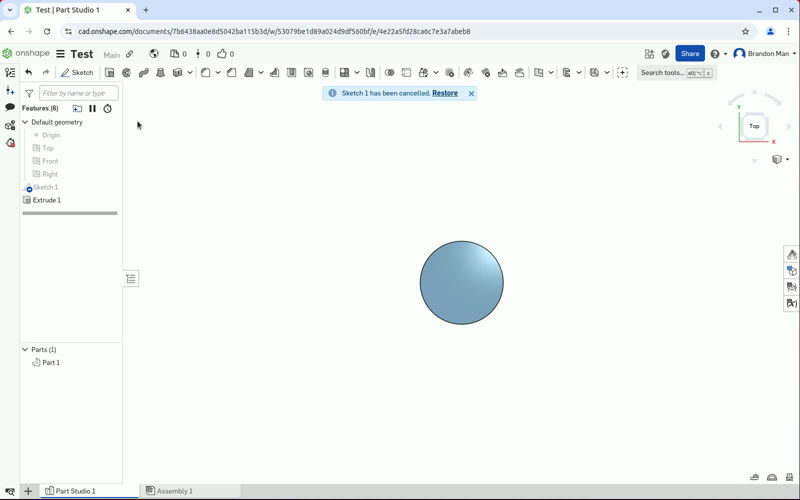
mouse_move(73, 189)
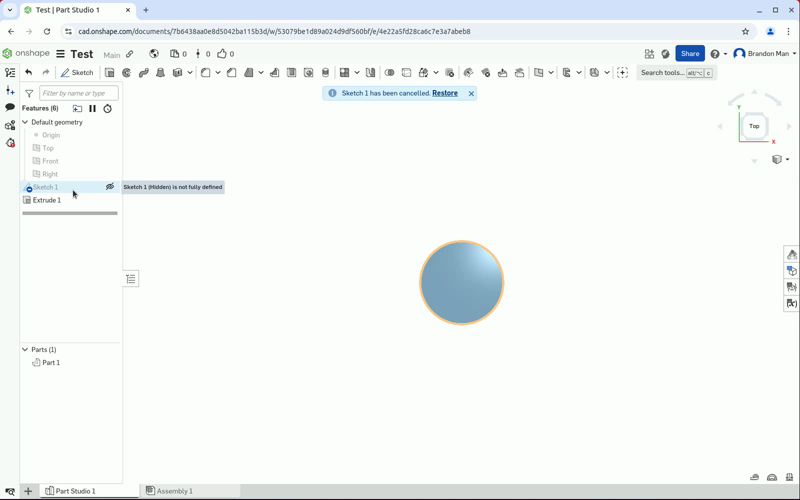
click(73, 189)
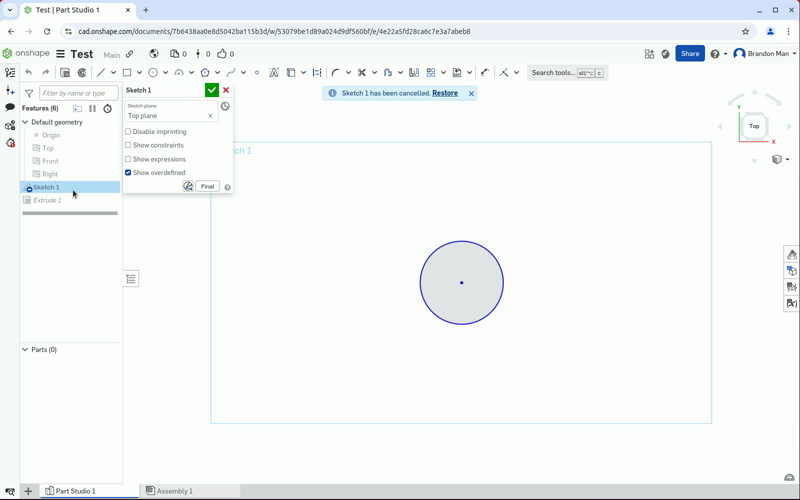
mouse_move(229, 92)
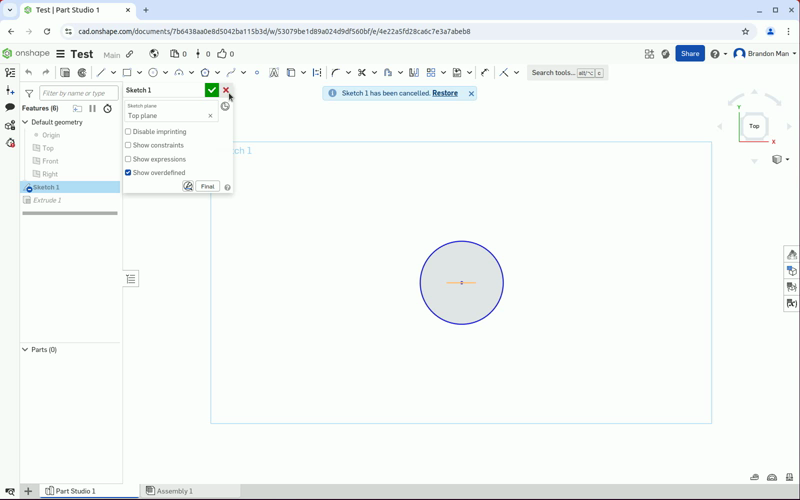
click(229, 92)
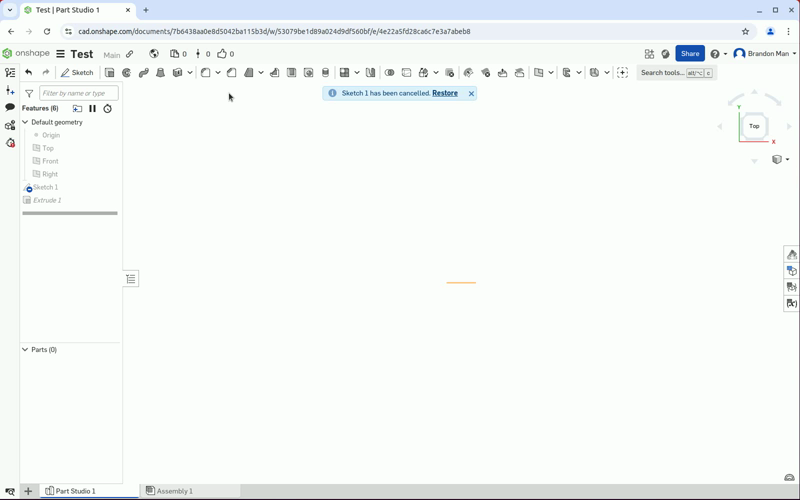
mouse_move(541, 75)
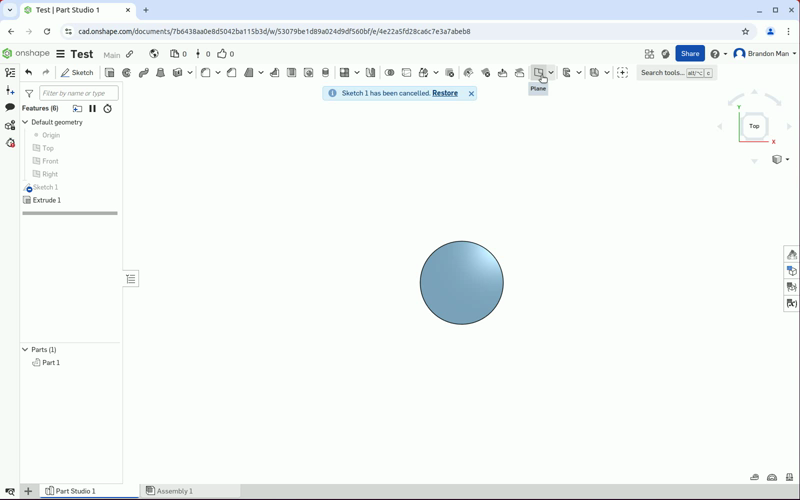
click(541, 75)
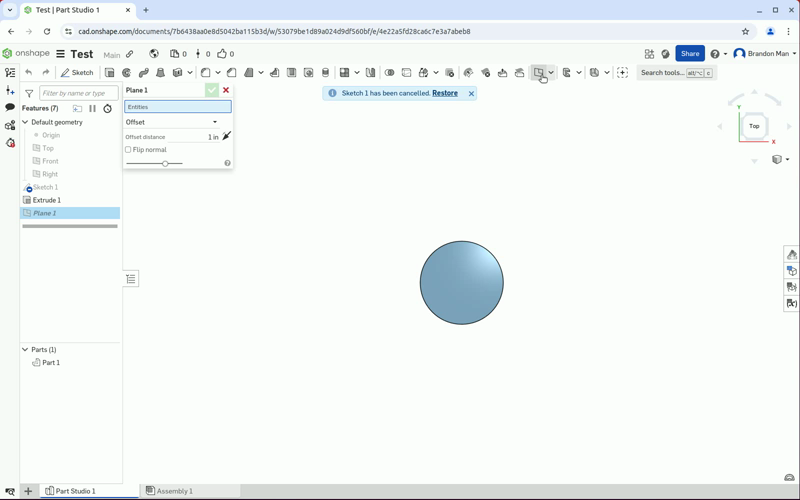
mouse_move(73, 150)
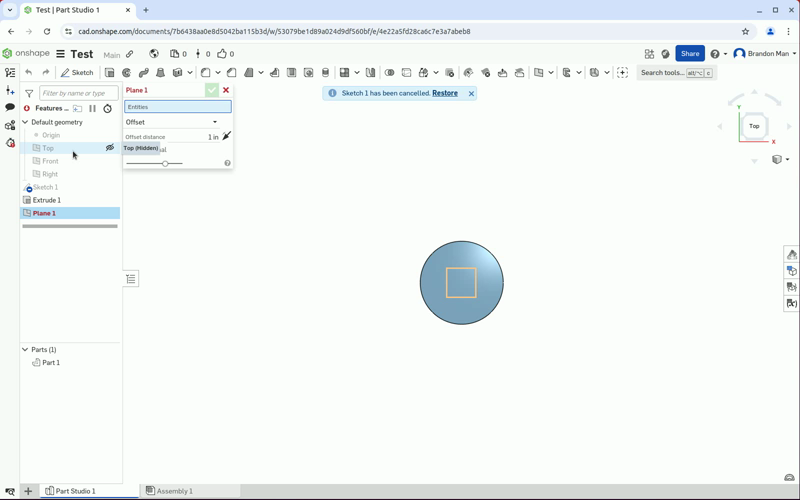
click(73, 150)
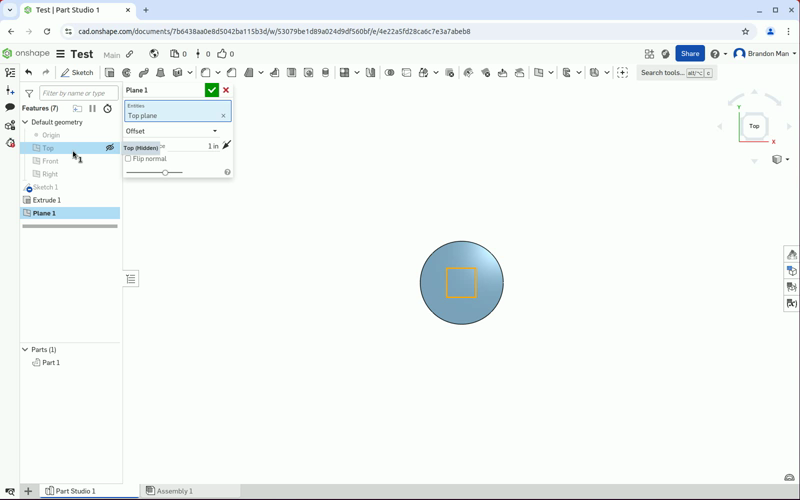
key(tab, 2)
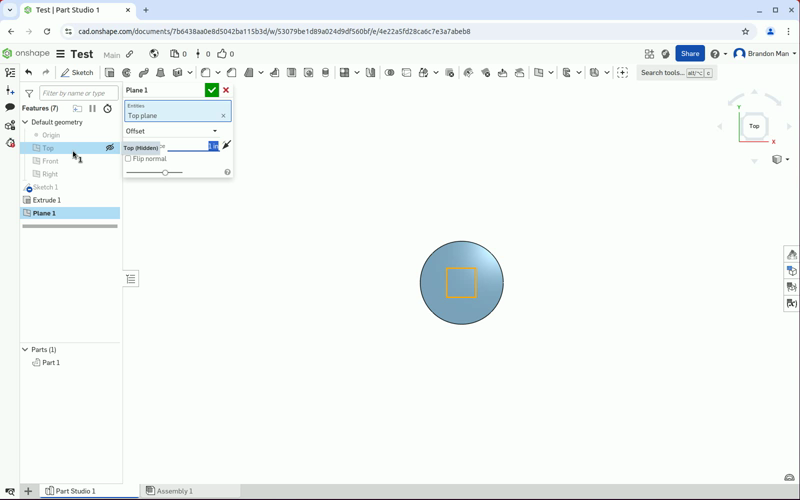
text(1.695)
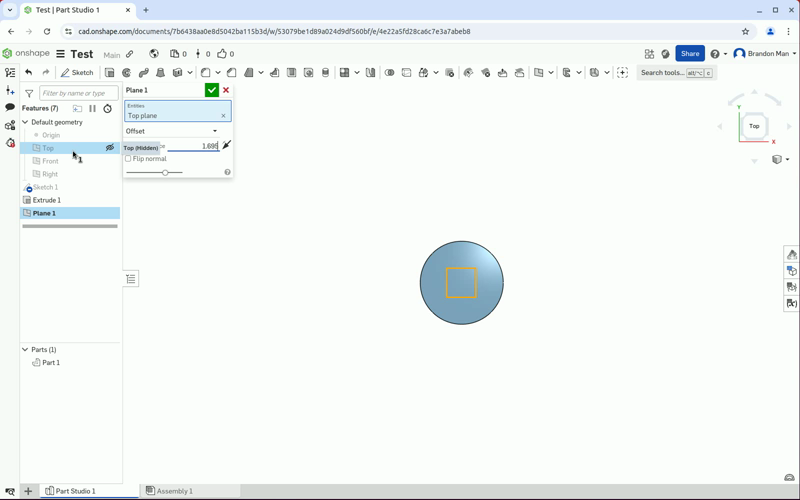
key(enter, 2)
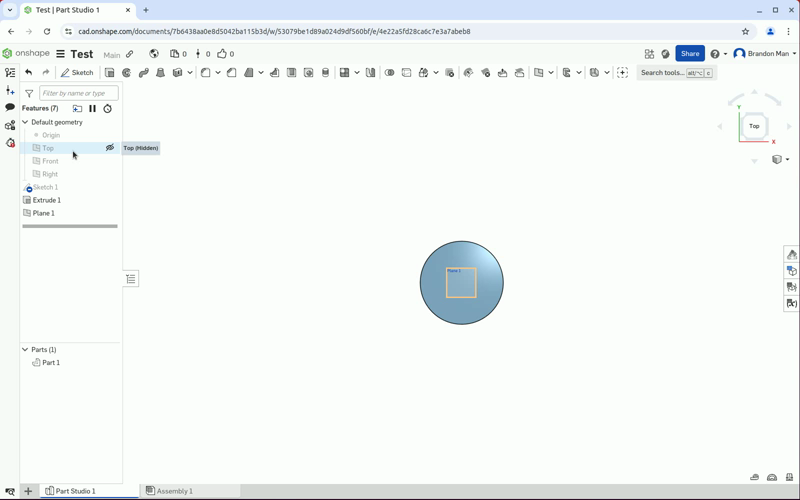
key(shift+s)
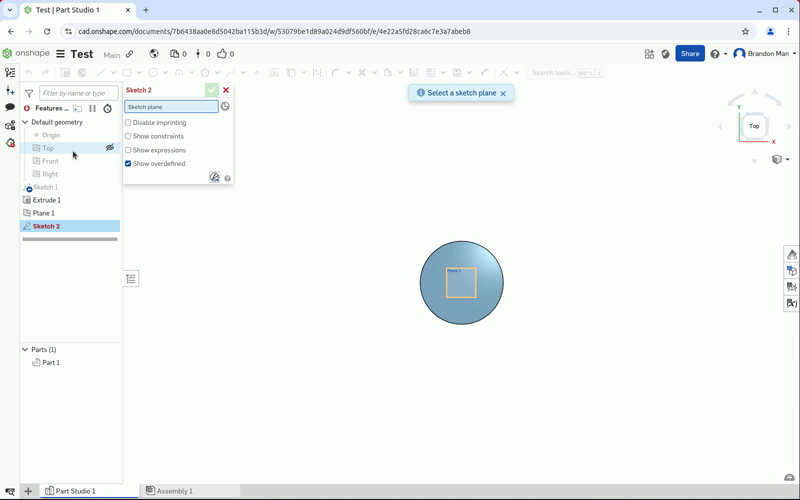
mouse_move(73, 215)
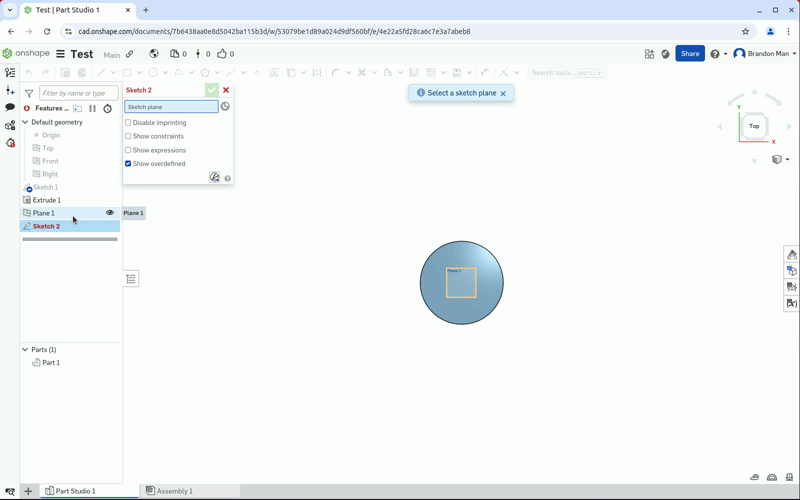
click(73, 215)
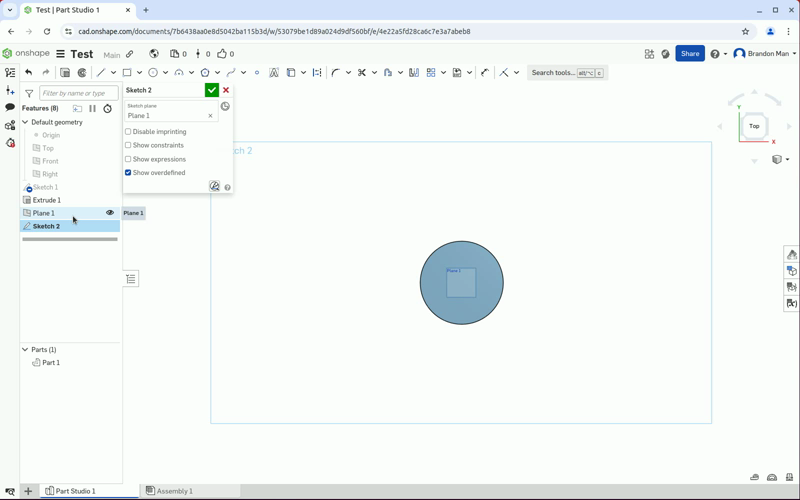
mouse_move(73, 352)
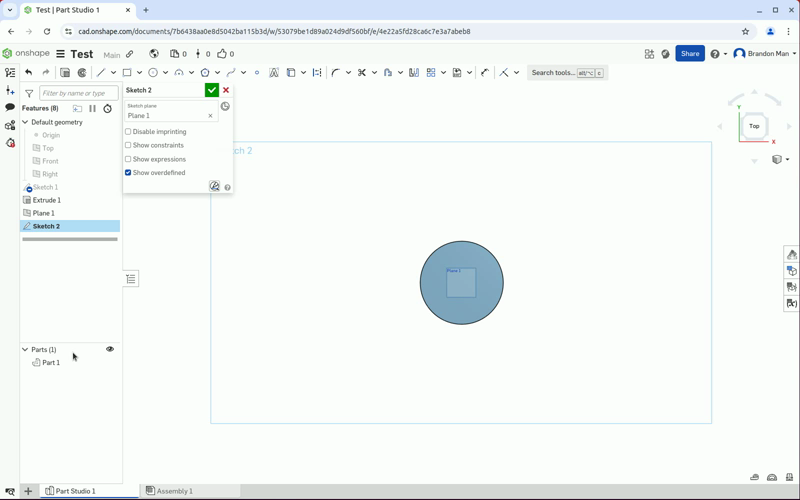
key(y)
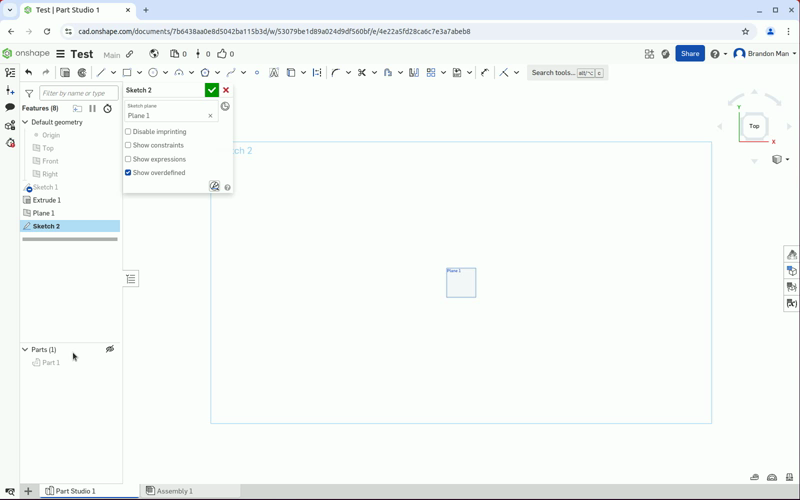
key(c)
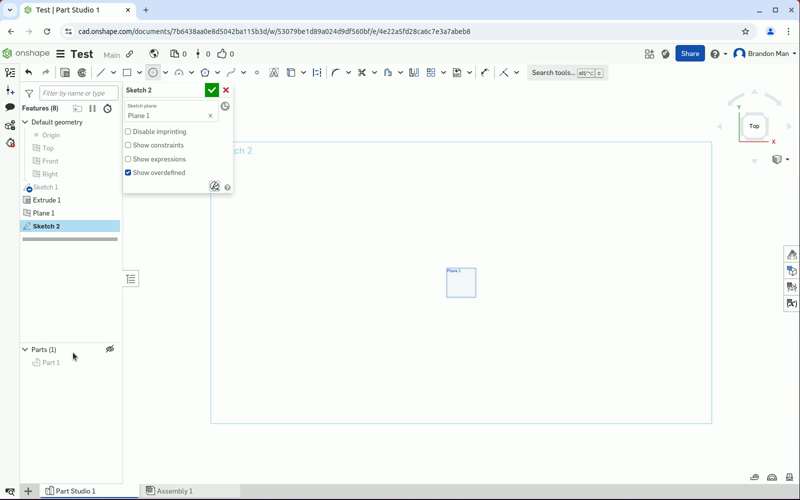
key_down(shift)
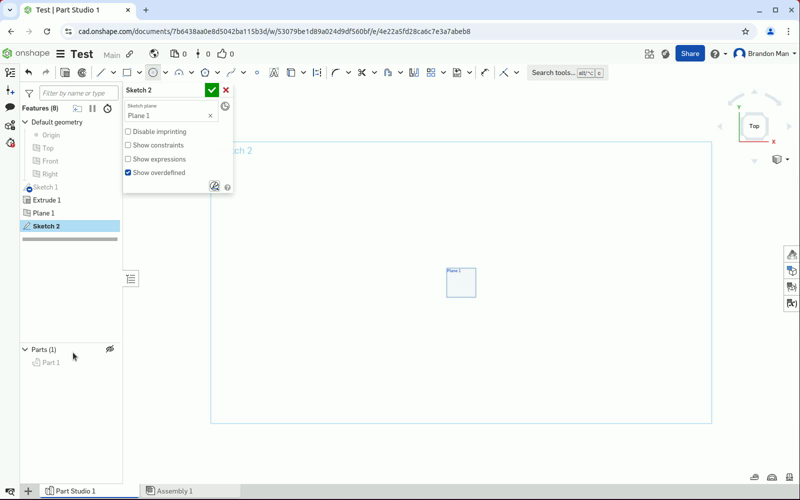
mouse_move(461, 282)
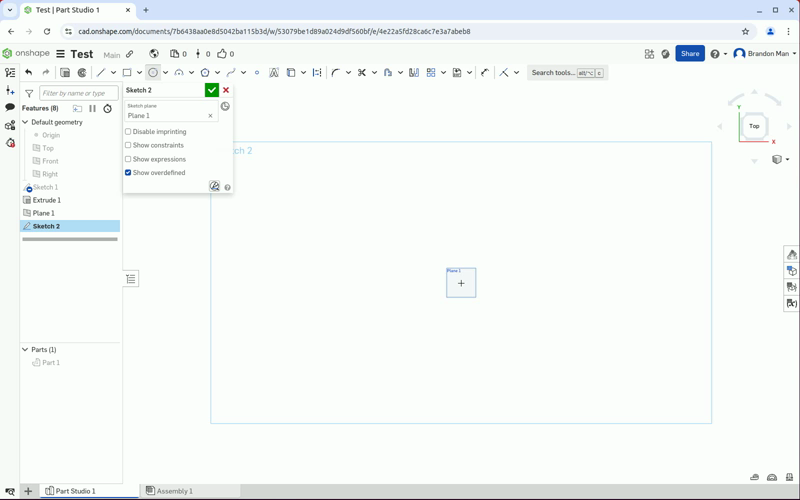
click(461, 282)
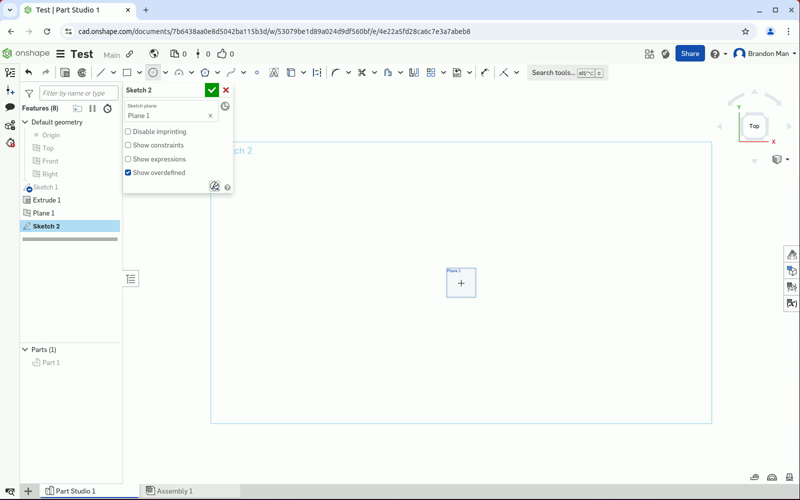
key_up(shift)
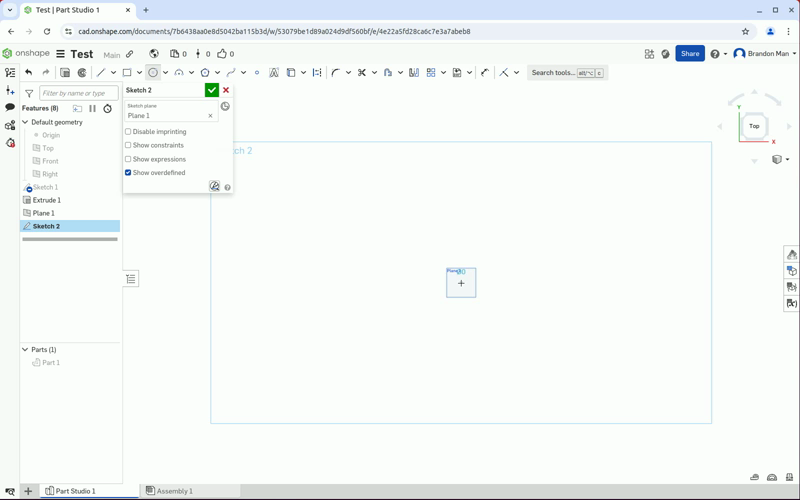
mouse_move(470, 282)
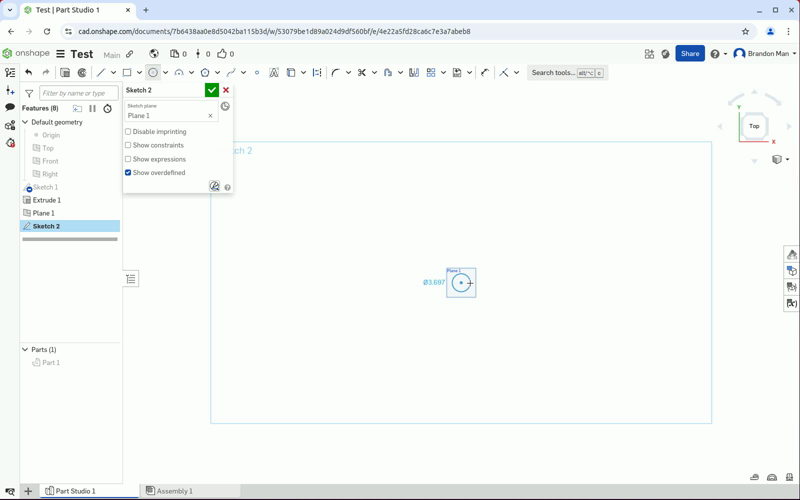
click(470, 282)
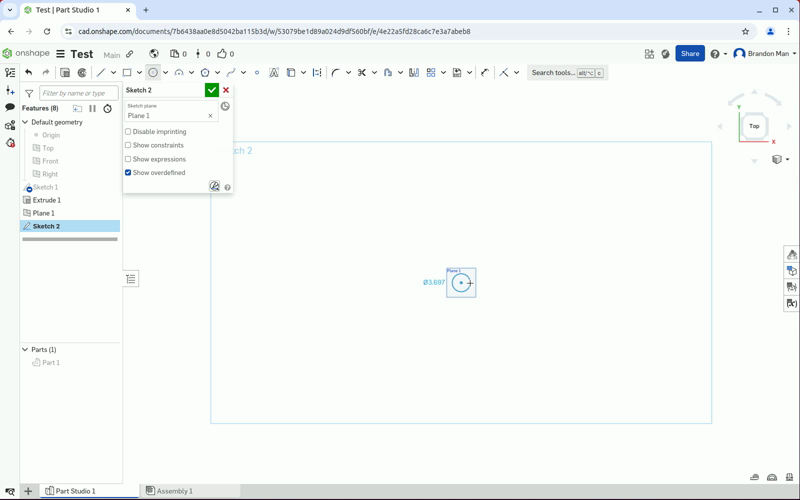
key(esc)
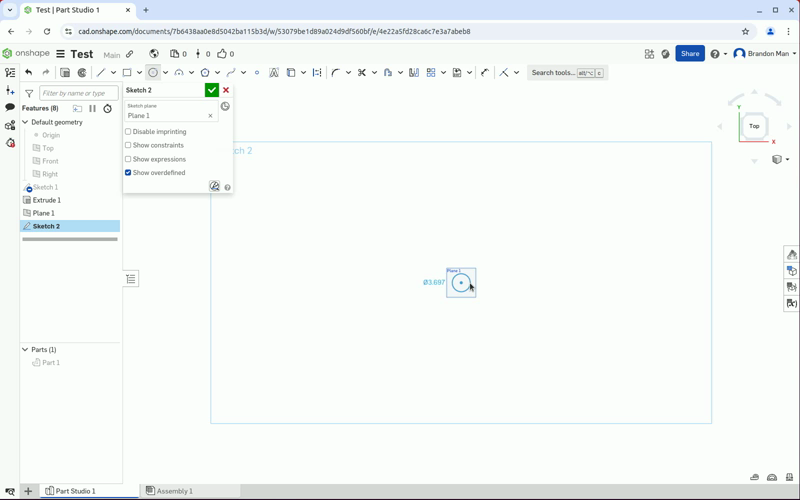
mouse_move(467, 285)
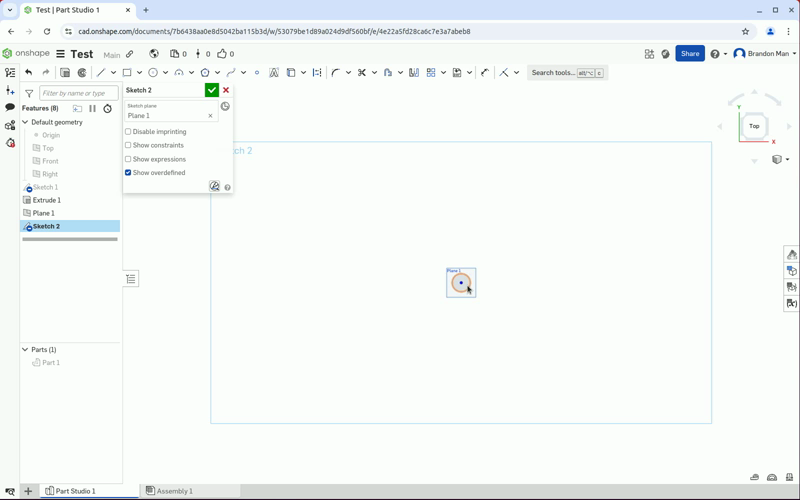
scroll(6)
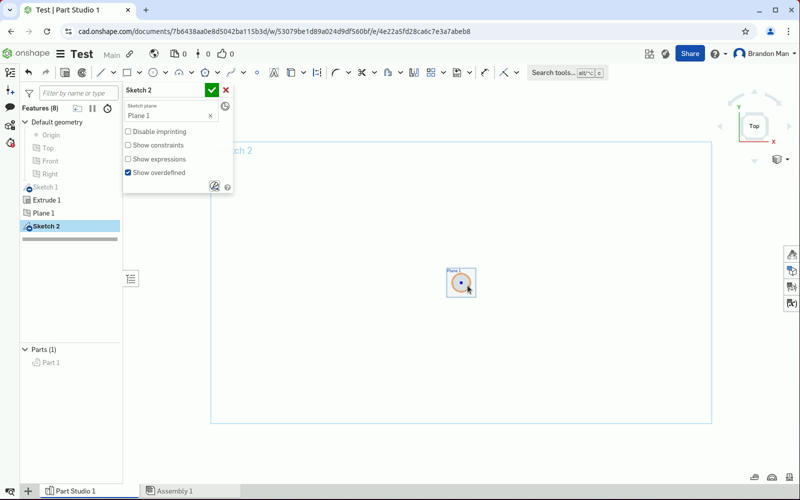
scroll(6)
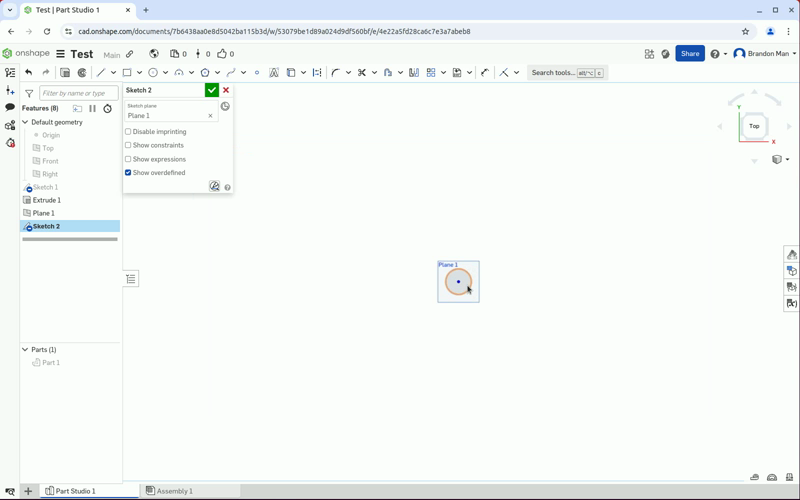
scroll(6)
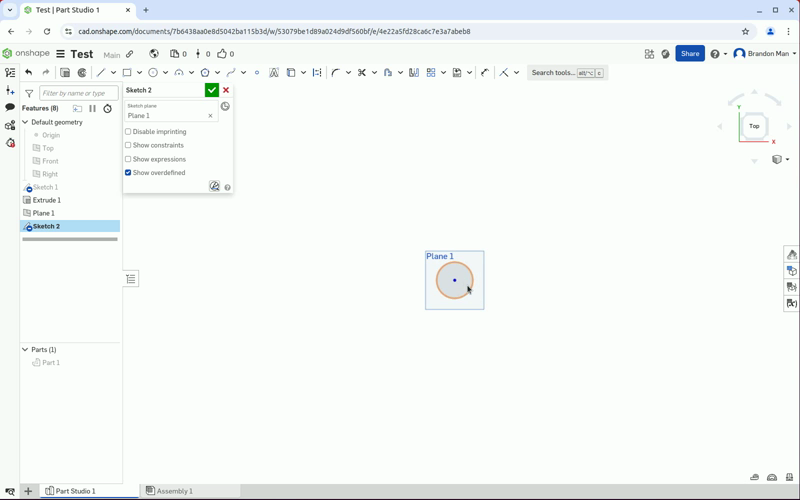
scroll(6)
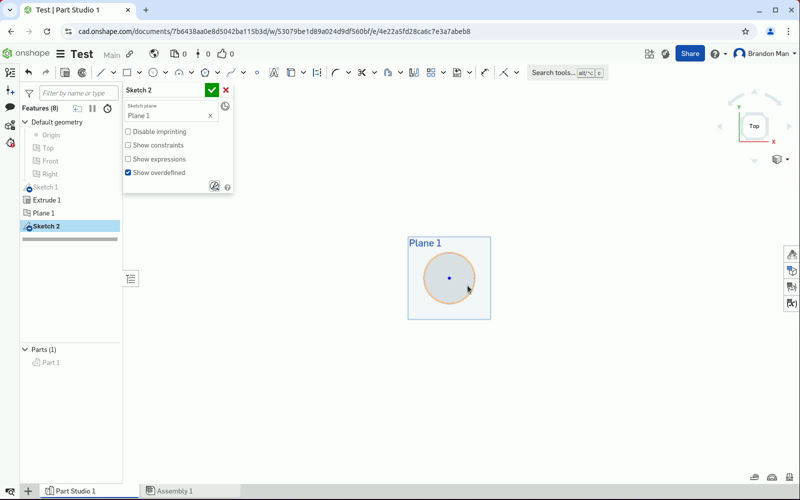
scroll(6)
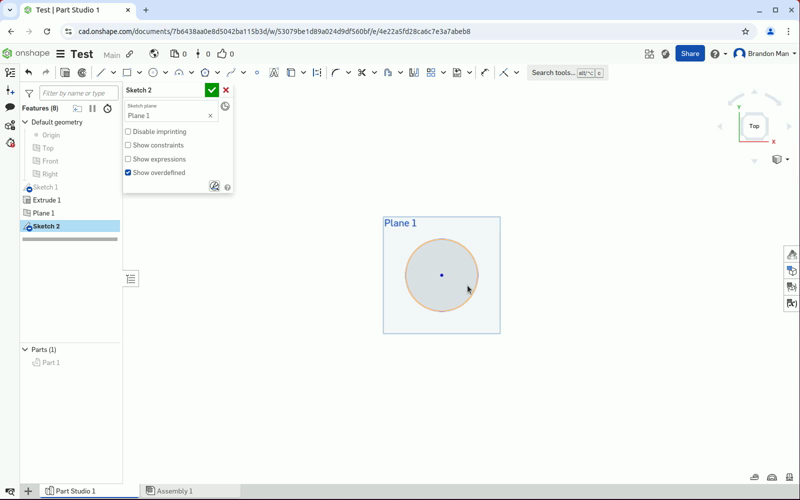
scroll(6)
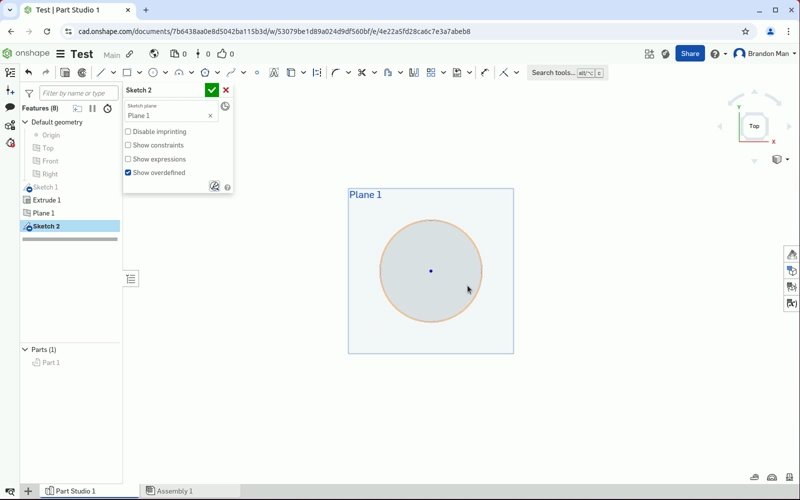
scroll(6)
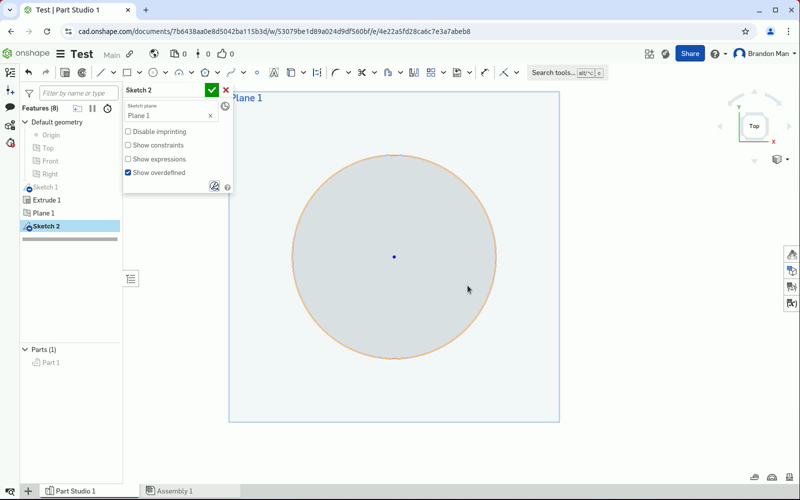
click(467, 285)
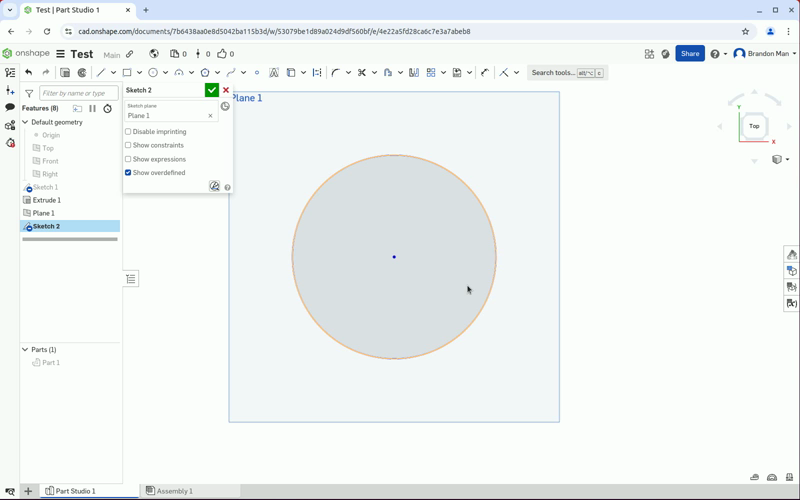
scroll(-6)
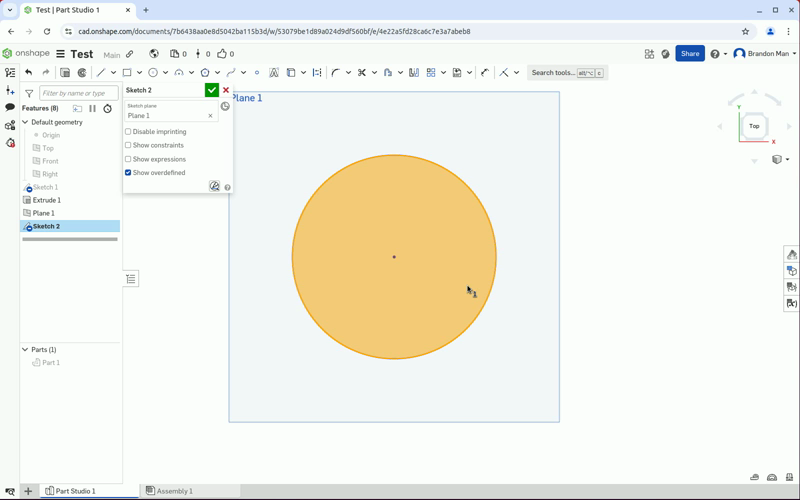
scroll(-6)
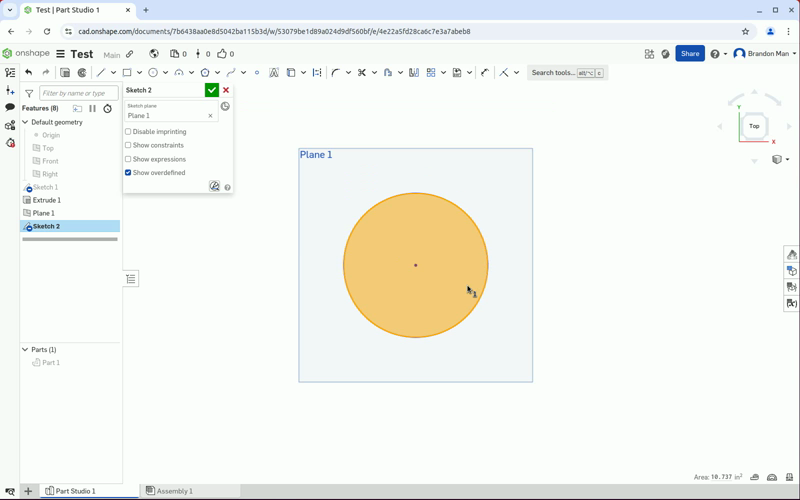
scroll(-6)
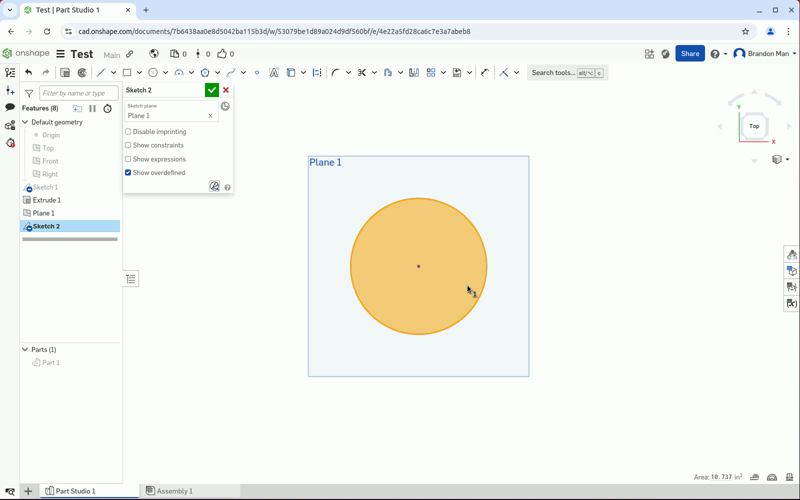
scroll(-6)
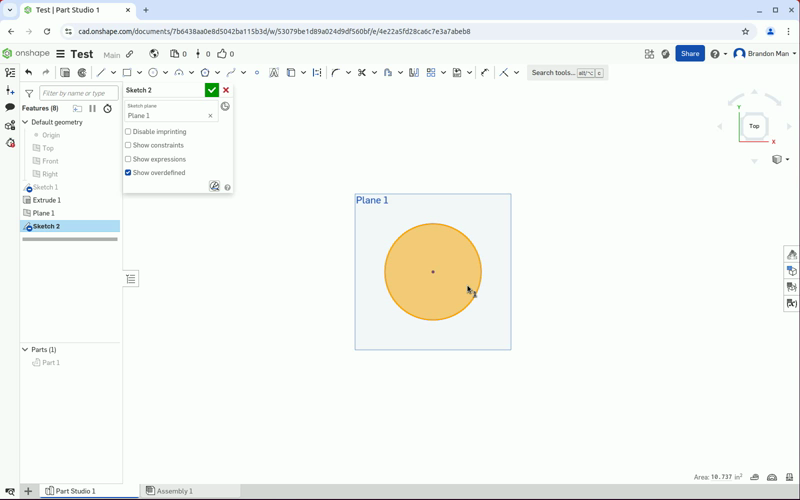
scroll(-6)
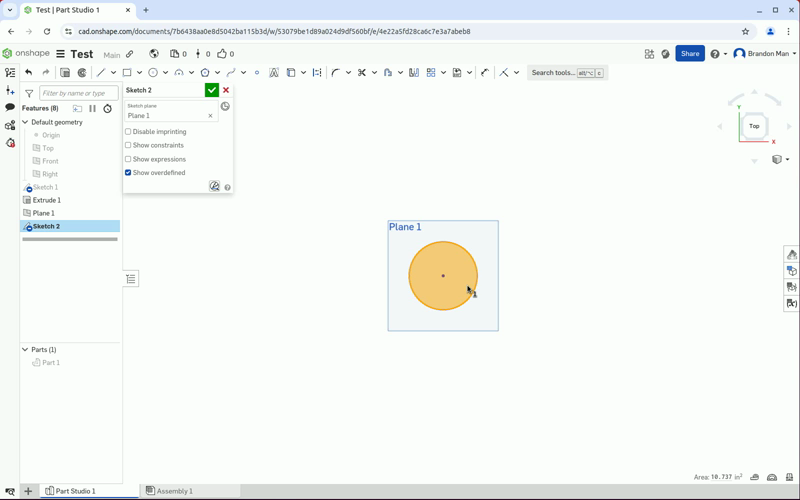
scroll(-6)
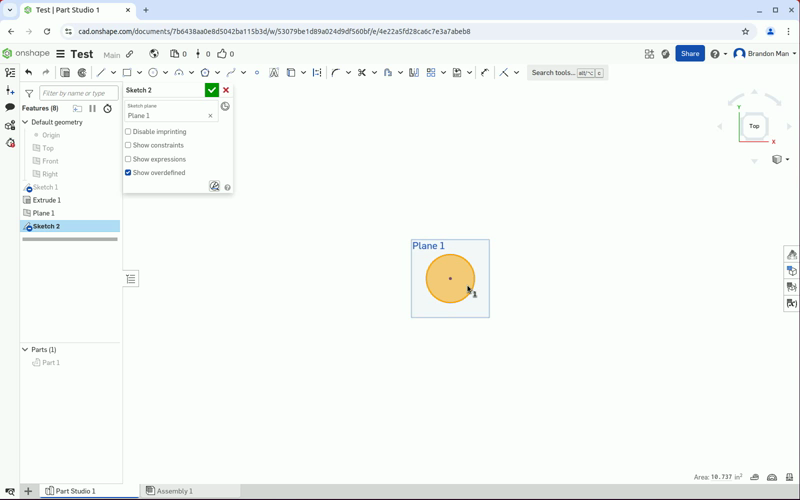
scroll(-6)
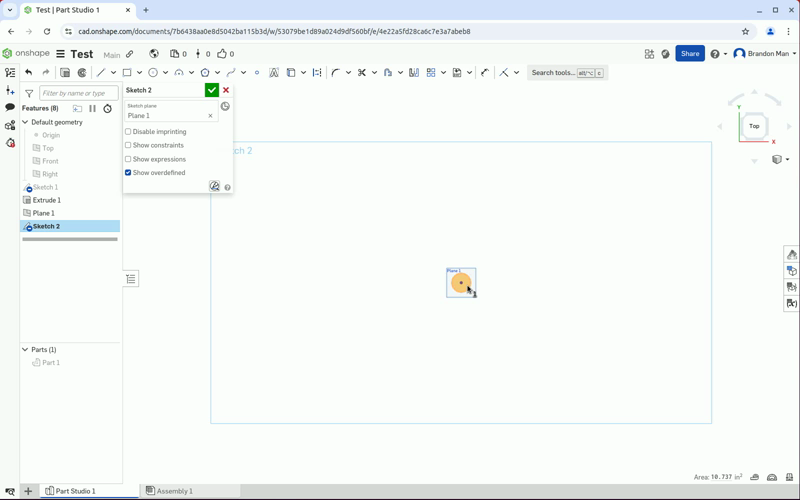
mouse_move(73, 352)
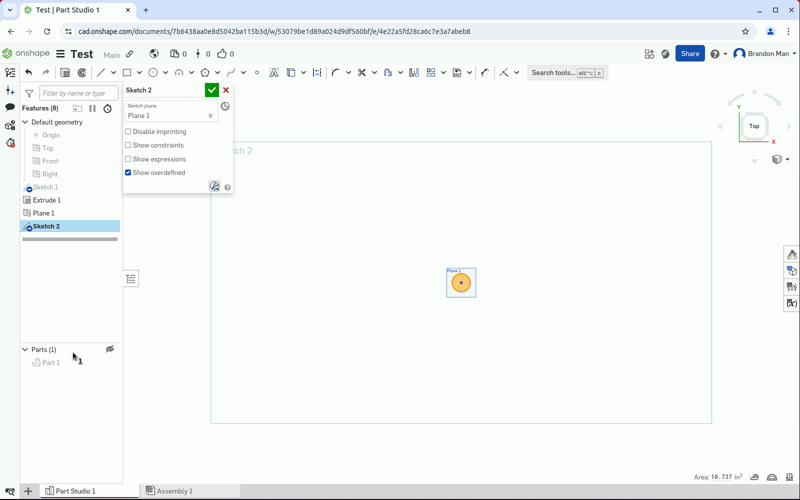
key(shift+y)
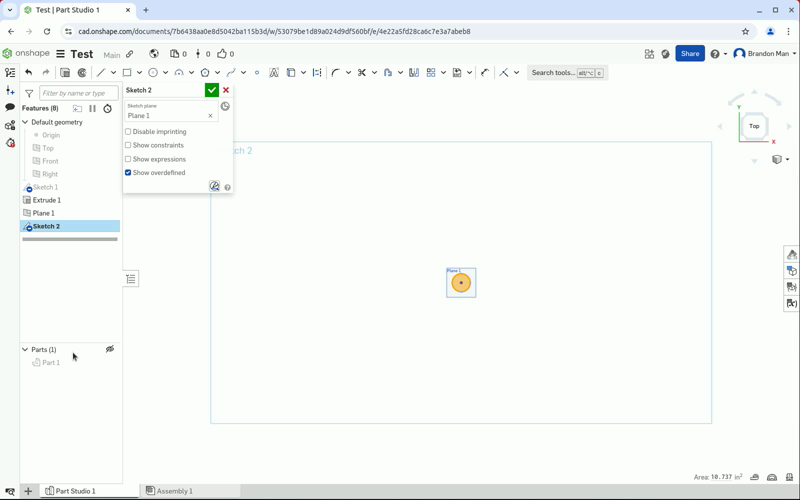
key(shift+e)
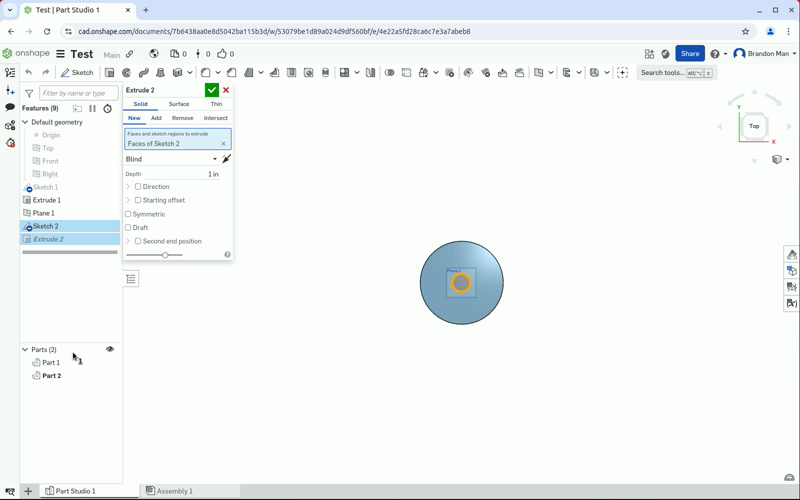
mouse_move(143, 106)
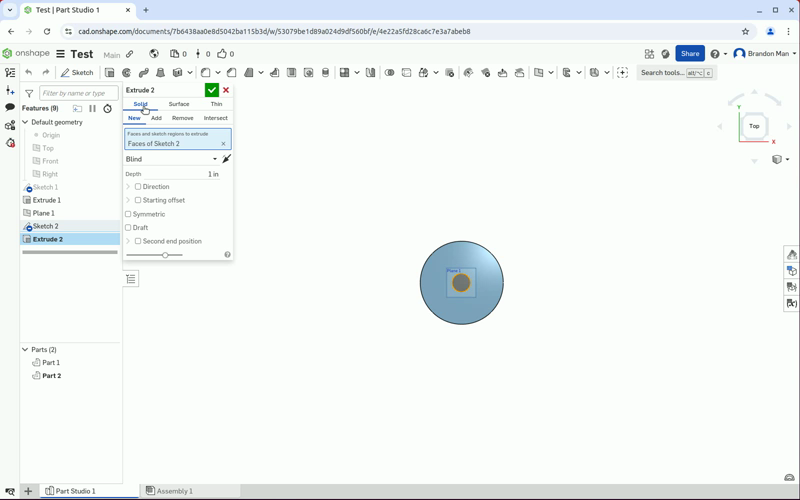
click(143, 106)
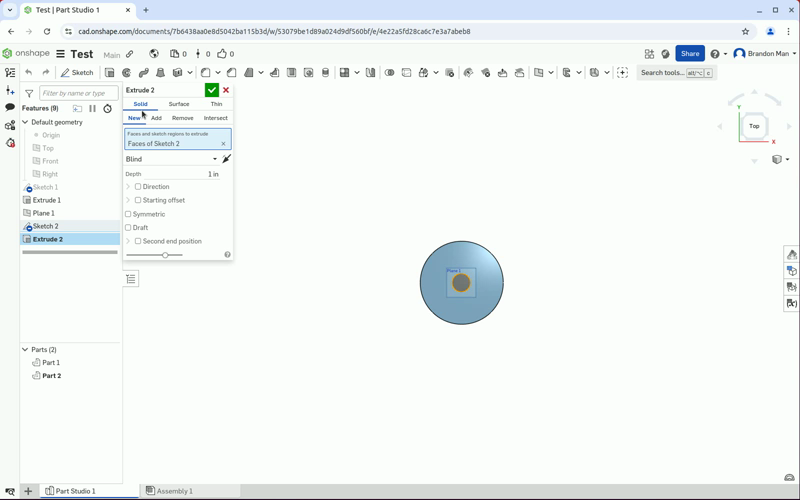
mouse_move(137, 120)
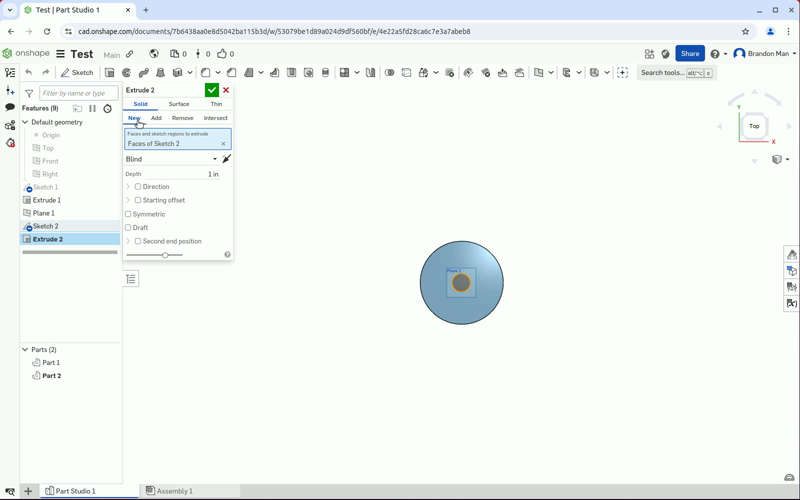
click(137, 120)
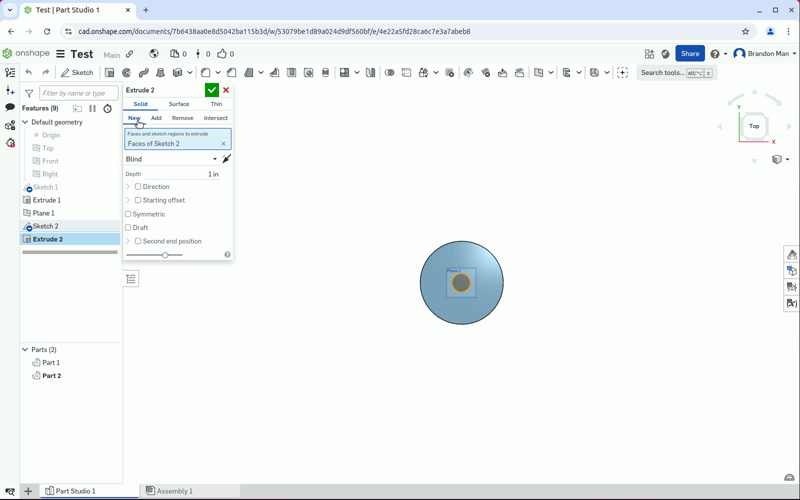
key(tab, 4)
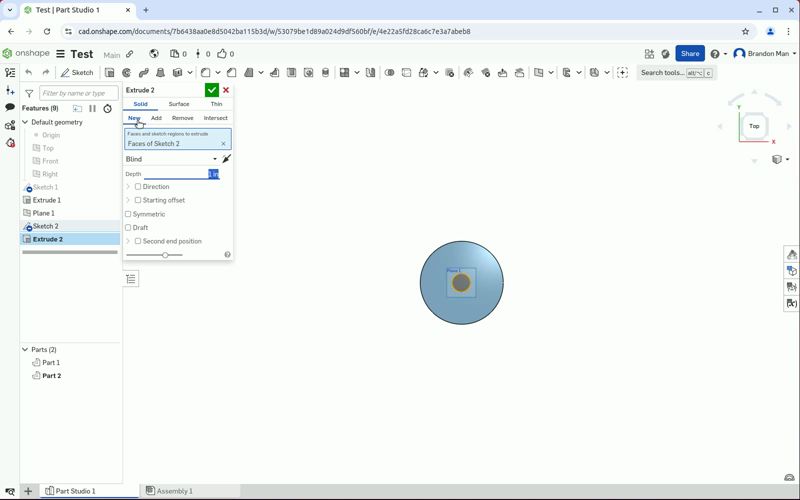
text(21.423)
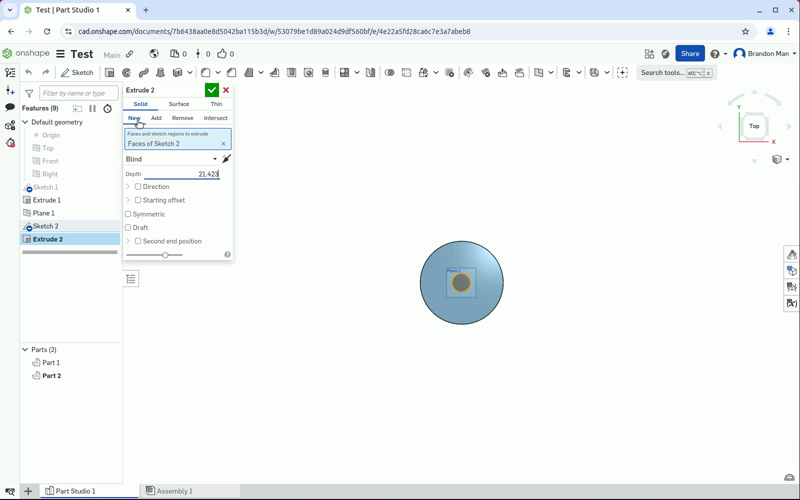
key(enter)
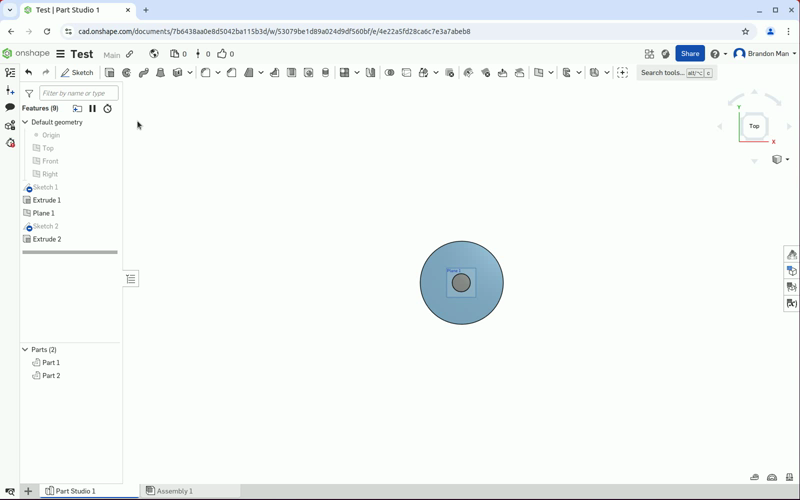
key(shift+h)
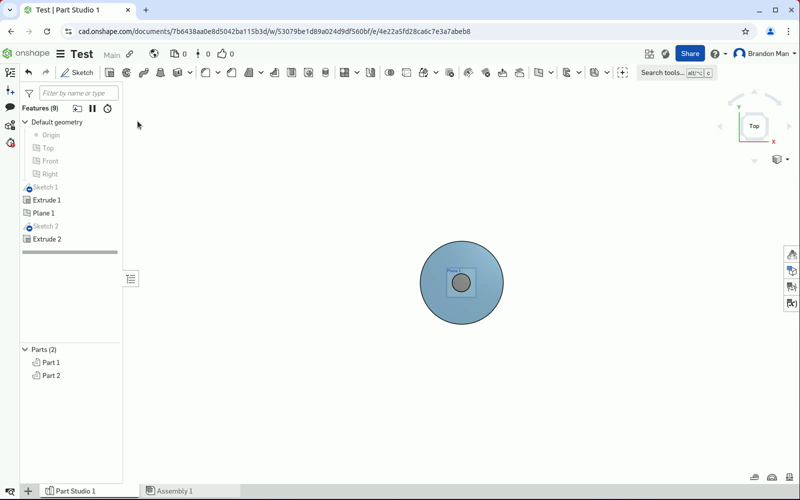
key(shift+h)
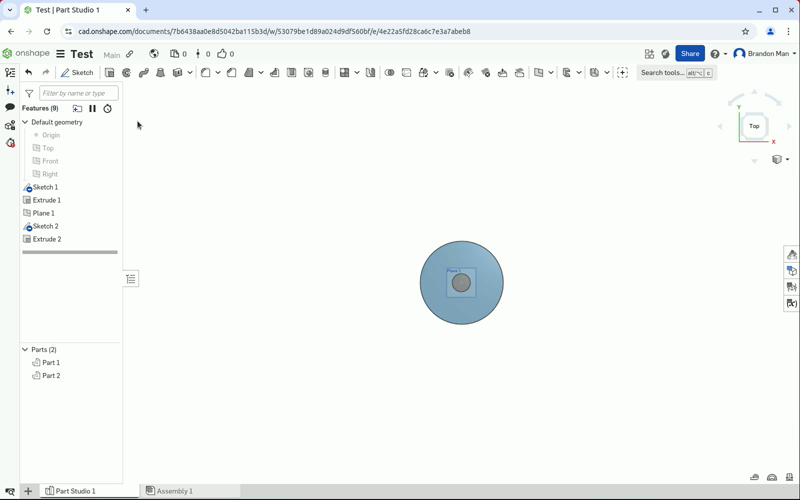
key(shift+7)
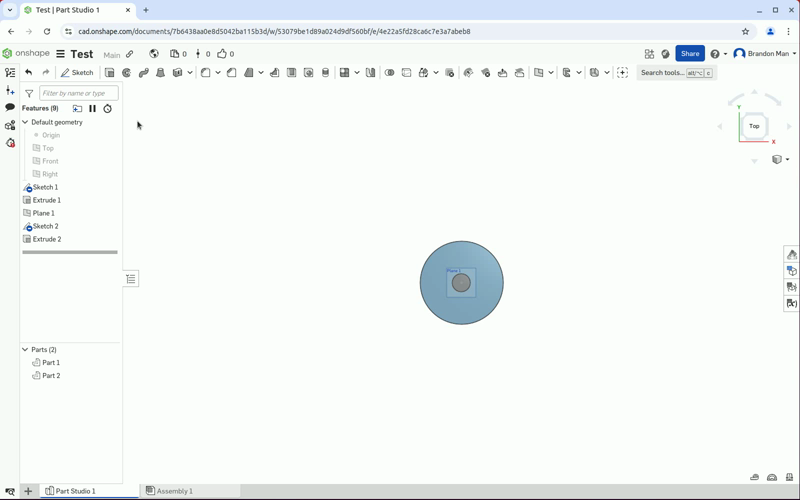
key(up, 3)
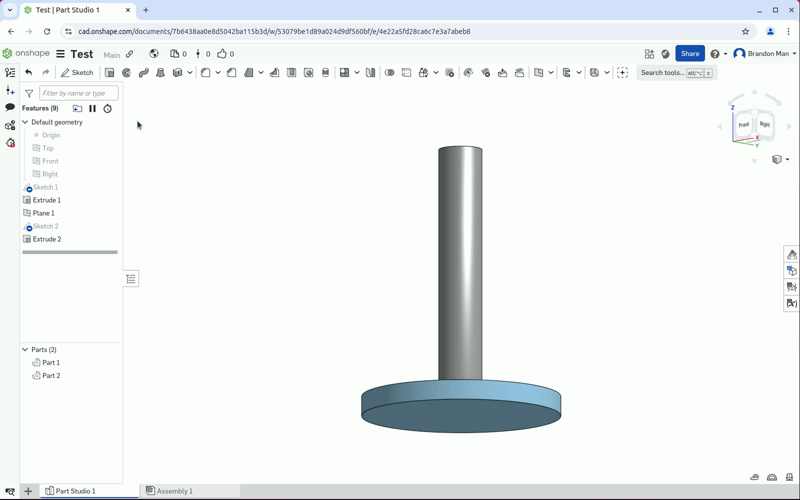
key(left, 3)
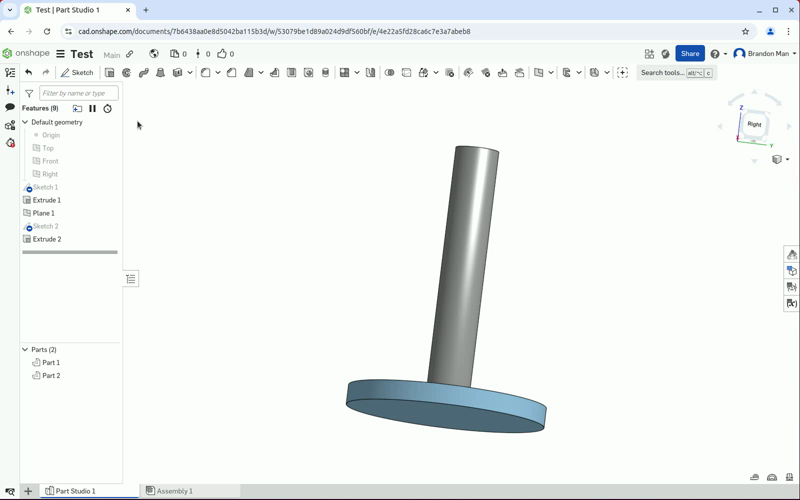
key(right, 3)
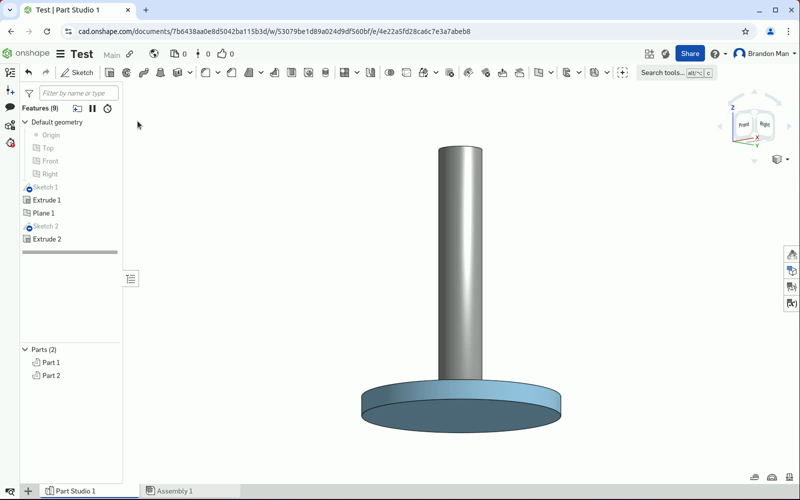
key(down, 3)
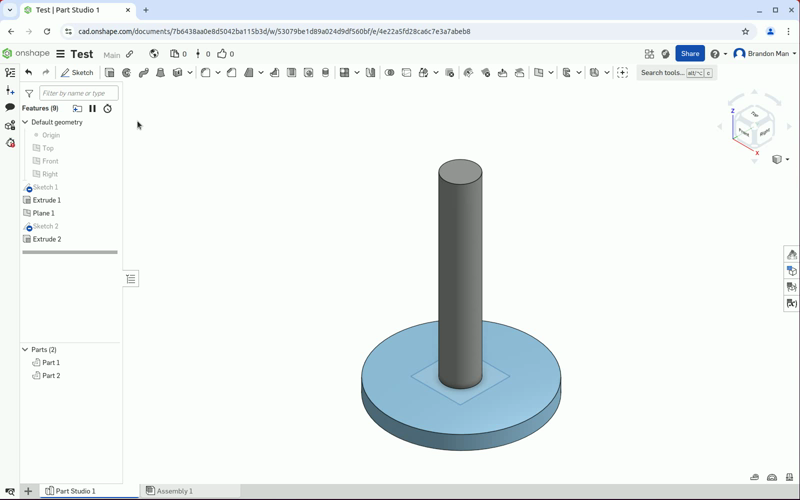
mouse_move(73, 189)
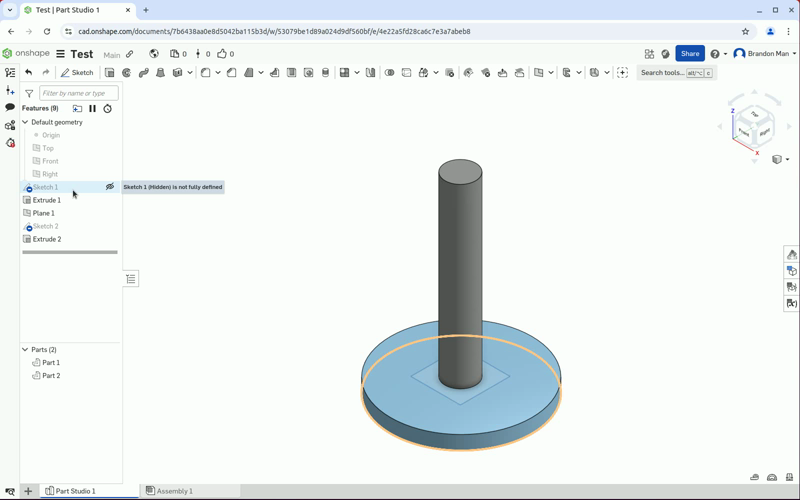
click(73, 189)